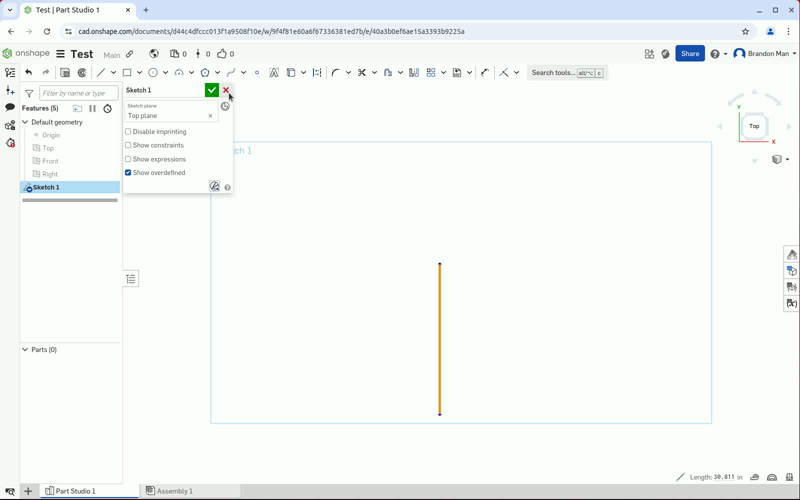
key(shift+h)
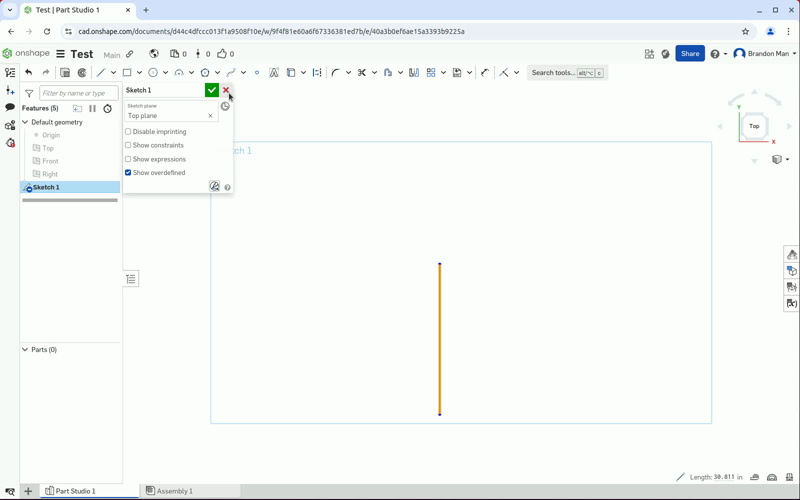
key(shift+s)
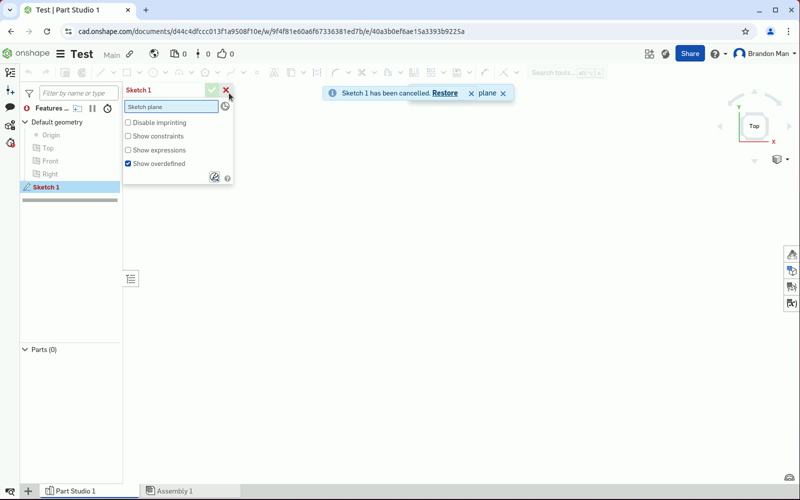
mouse_move(73, 150)
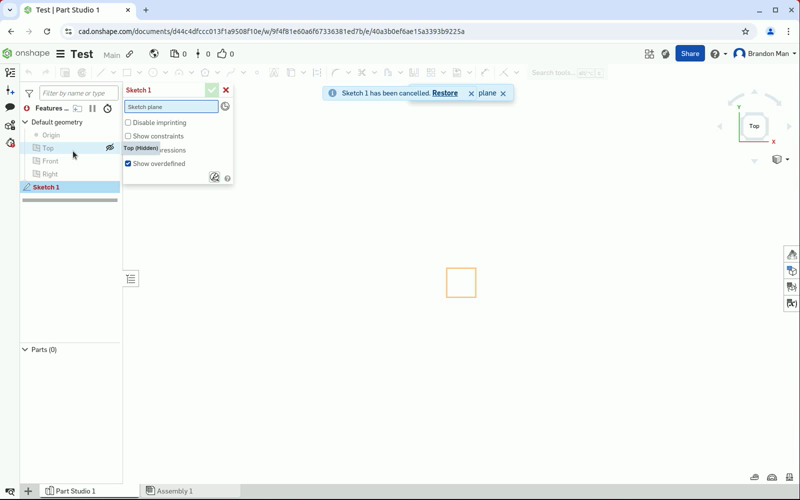
click(73, 150)
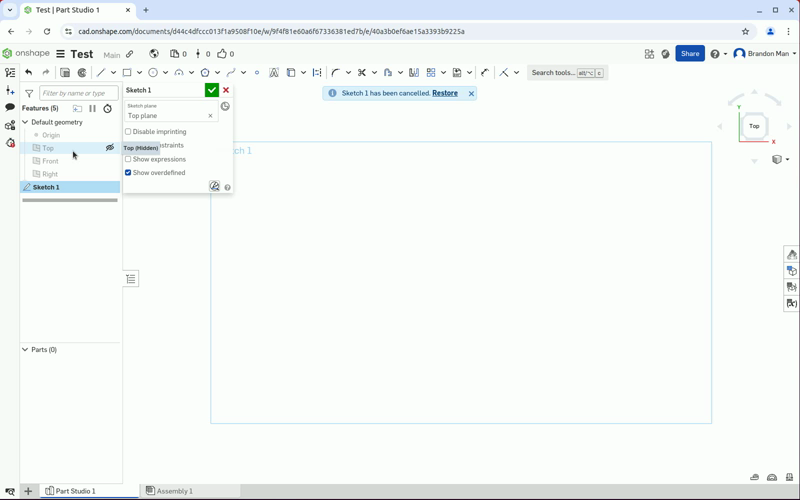
mouse_move(73, 352)
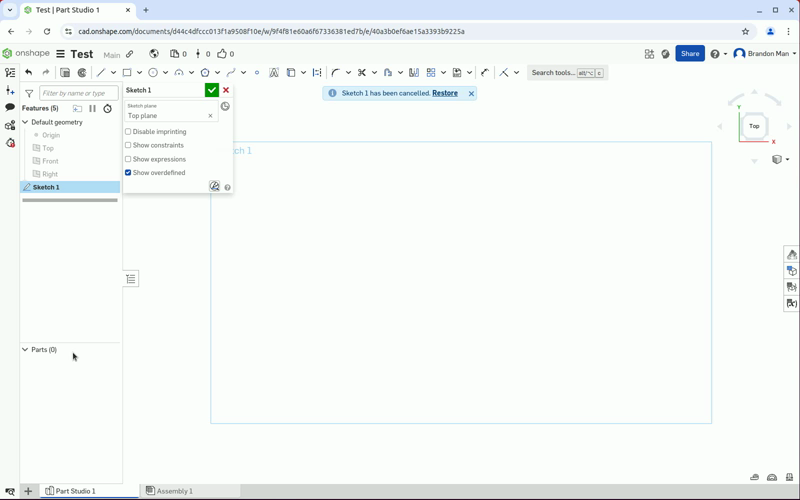
key(y)
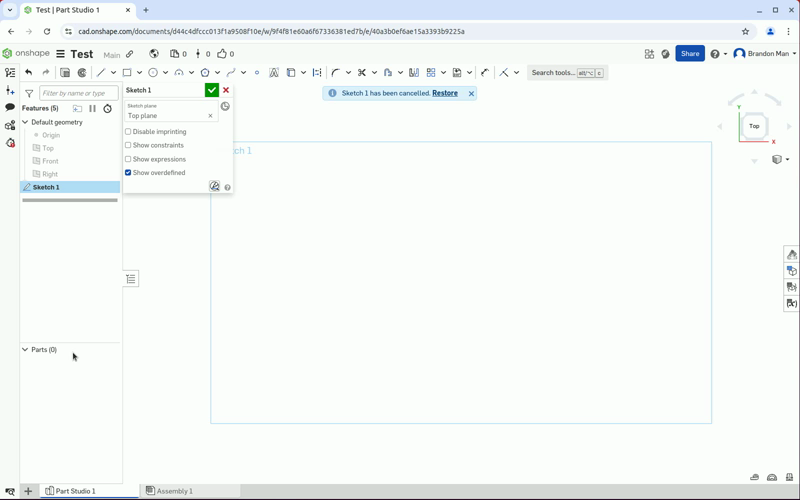
key(c)
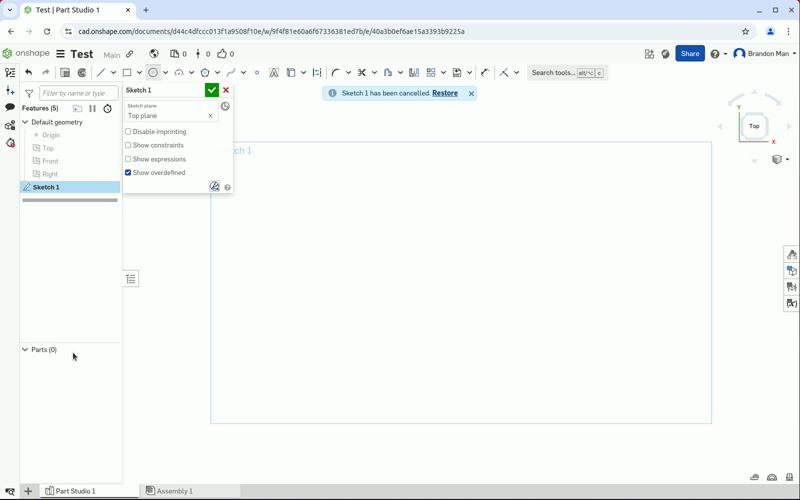
key_down(shift)
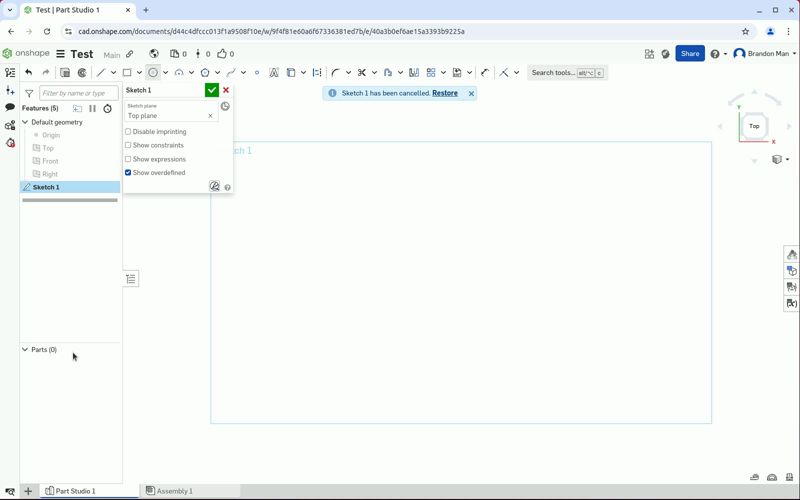
mouse_move(461, 282)
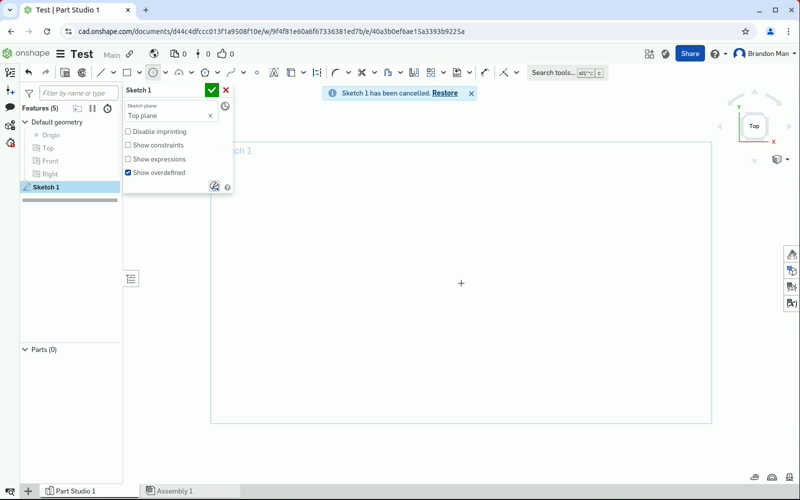
click(461, 282)
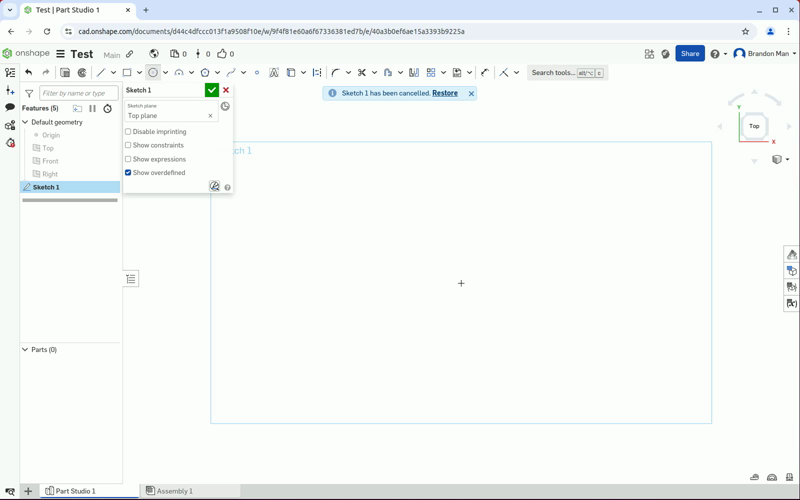
key_up(shift)
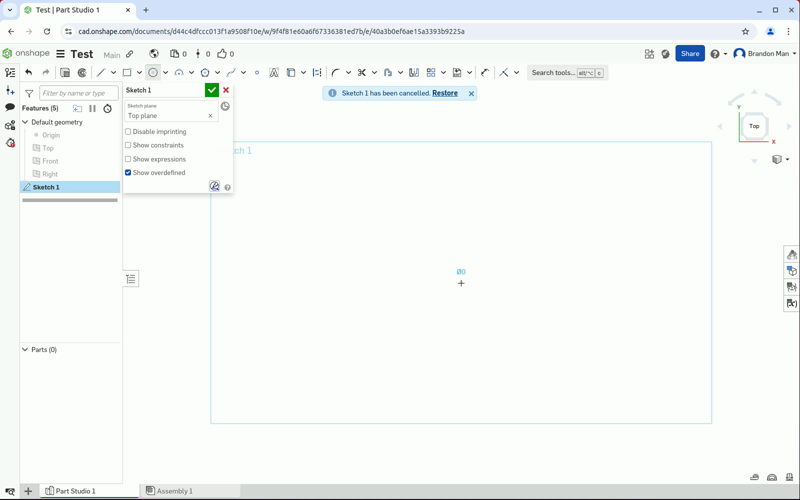
mouse_move(574, 282)
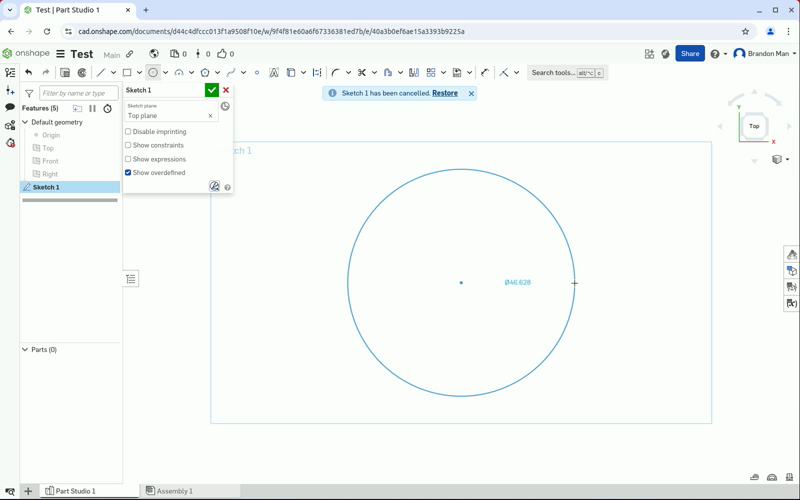
click(574, 282)
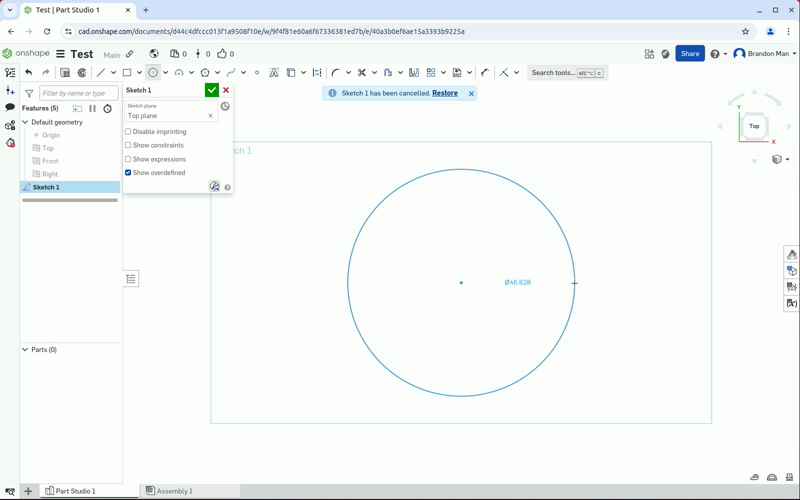
key(esc)
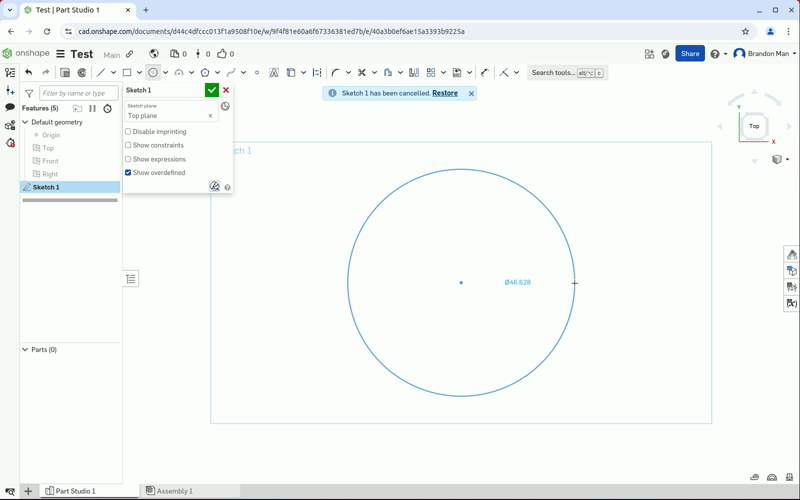
key(c)
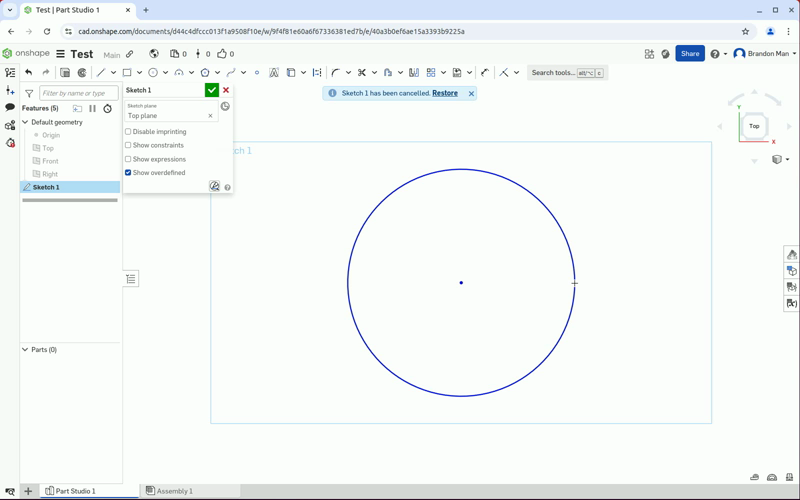
key_down(shift)
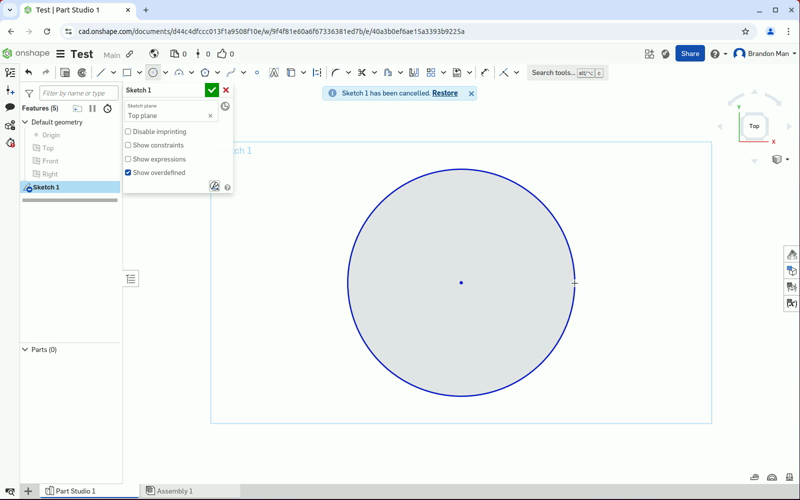
mouse_move(461, 282)
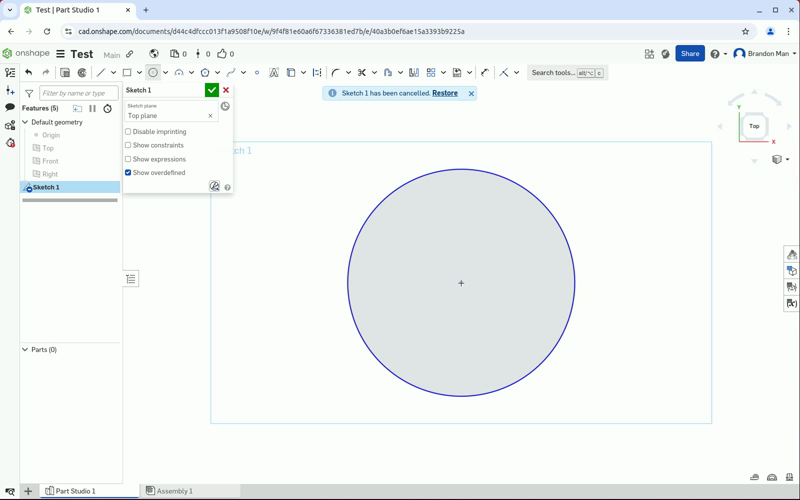
click(461, 282)
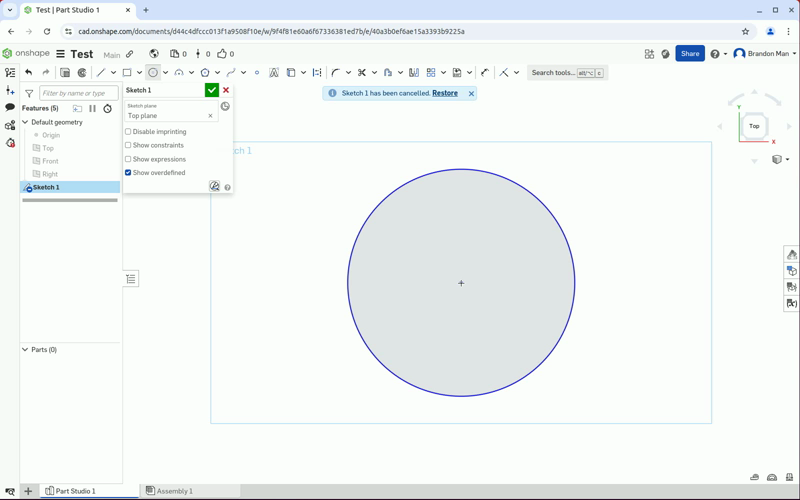
key_up(shift)
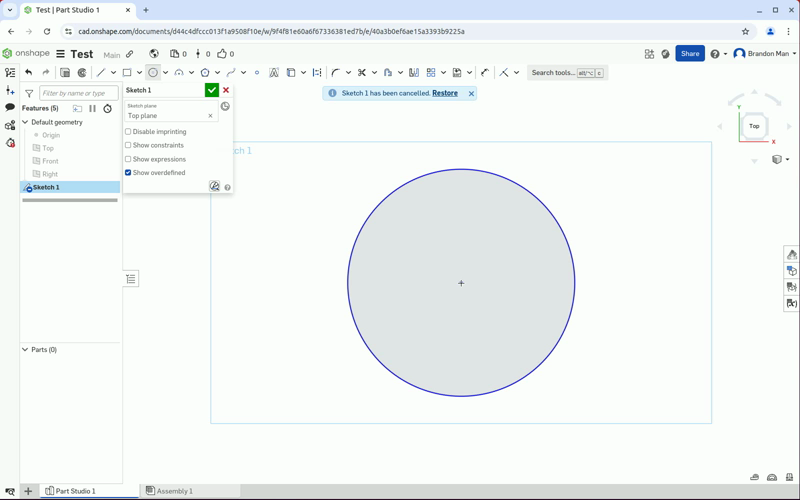
mouse_move(560, 282)
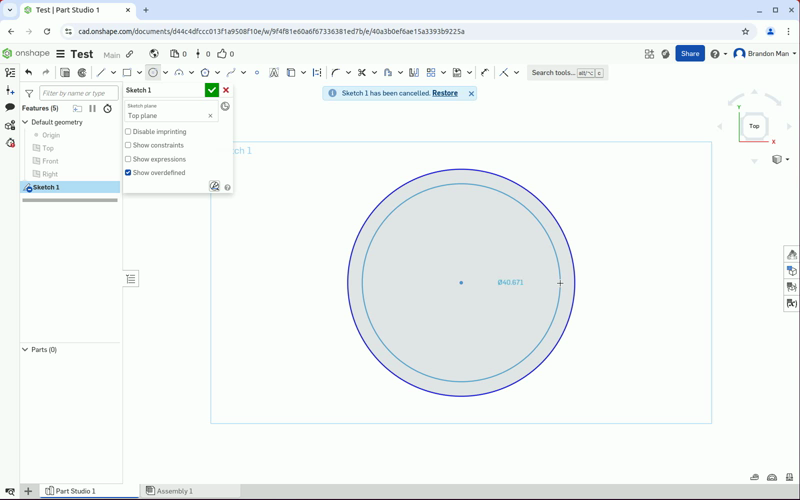
click(560, 282)
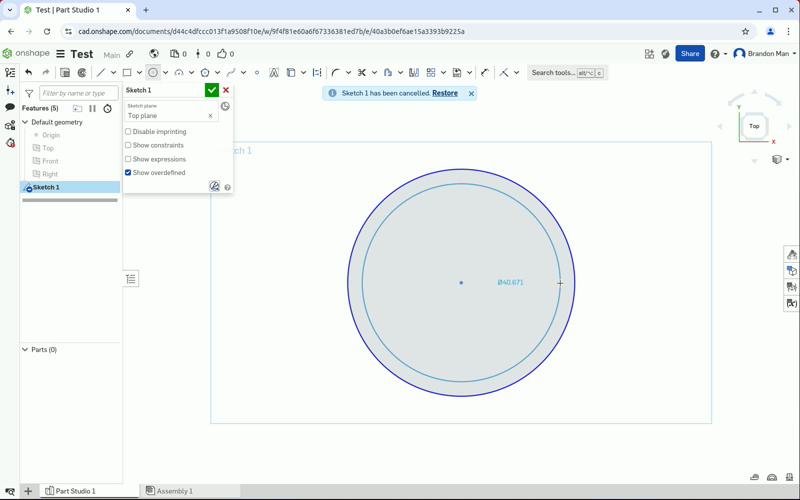
key(esc)
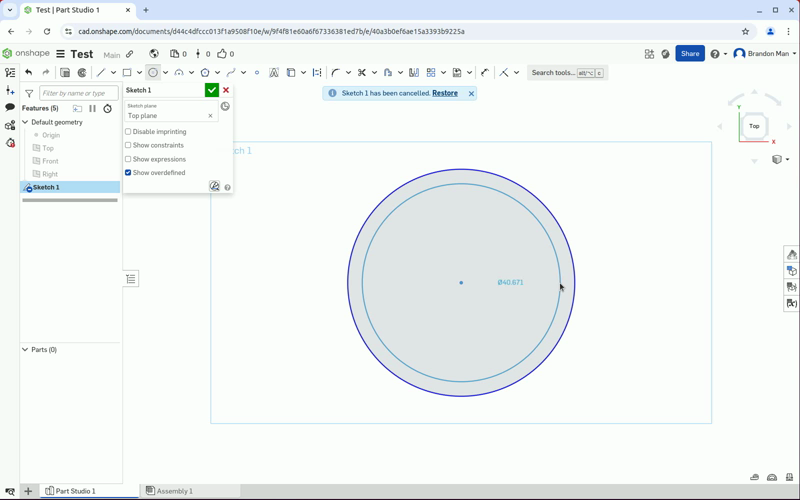
mouse_move(536, 207)
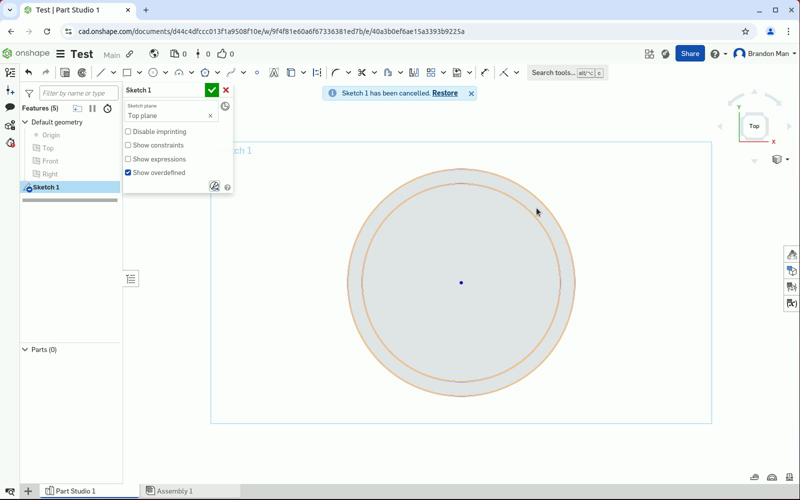
click(536, 207)
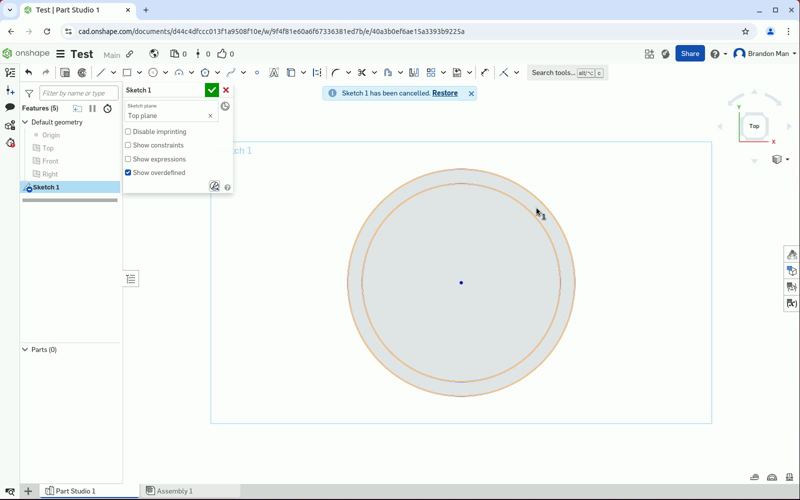
mouse_move(73, 352)
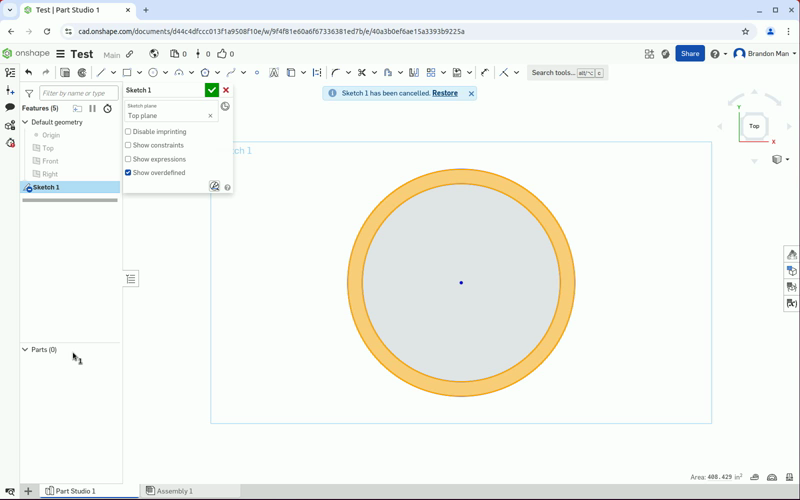
key(shift+y)
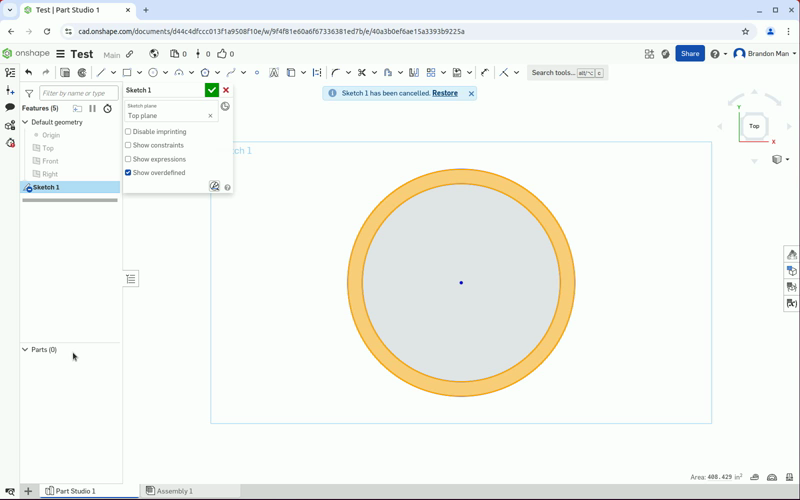
key(shift+e)
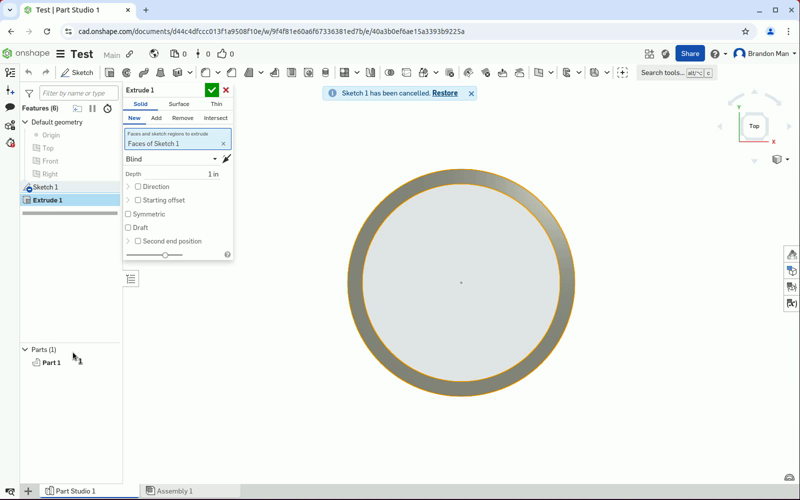
mouse_move(143, 106)
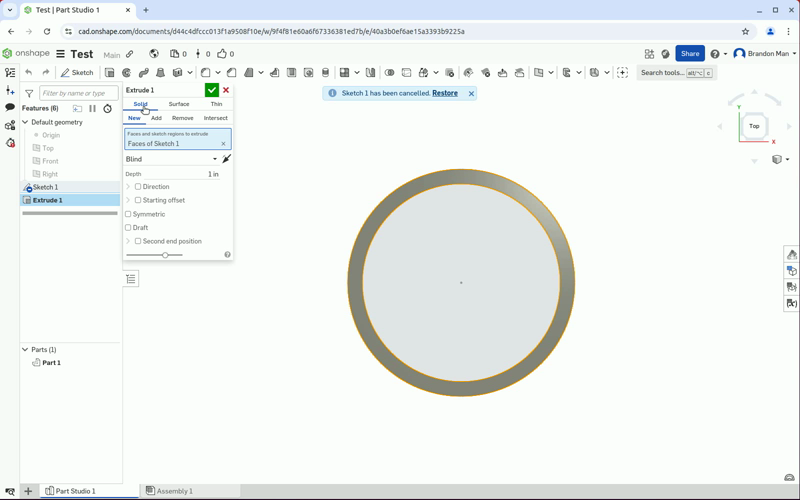
click(143, 106)
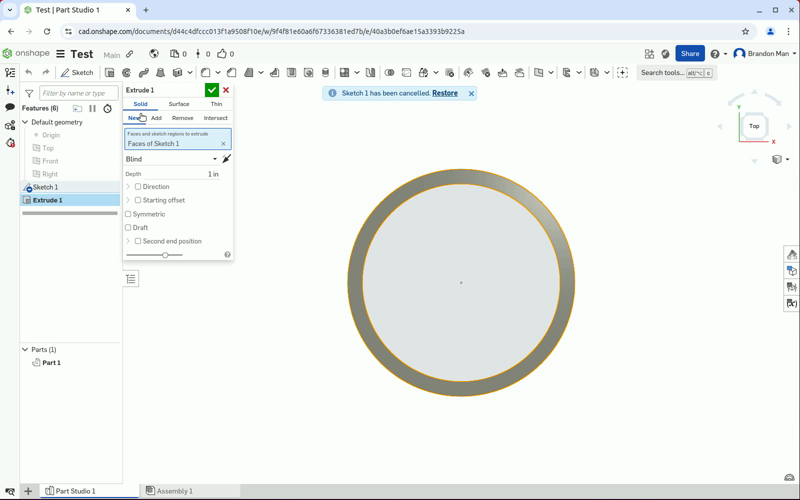
mouse_move(137, 120)
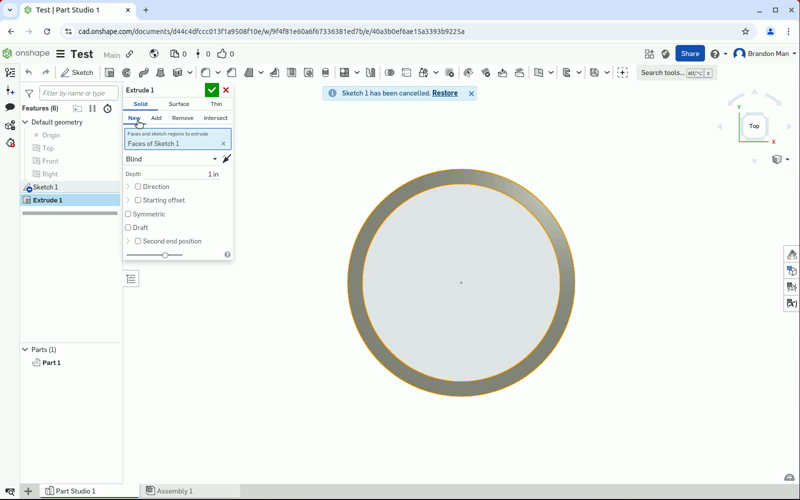
click(137, 120)
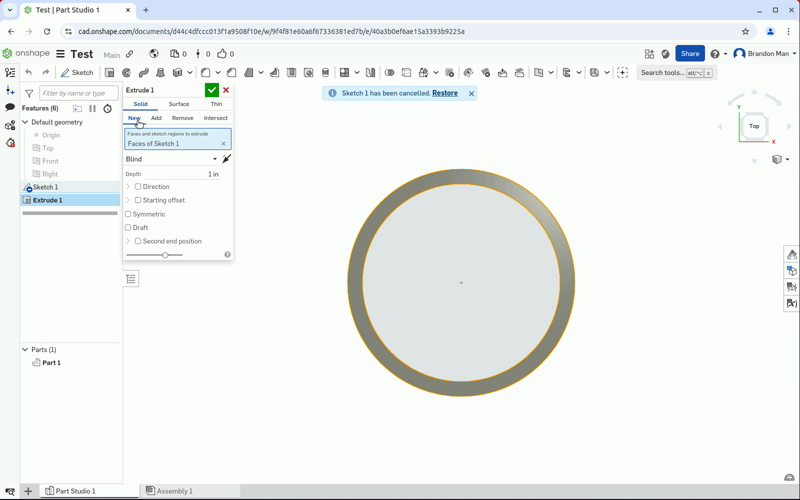
key(tab, 4)
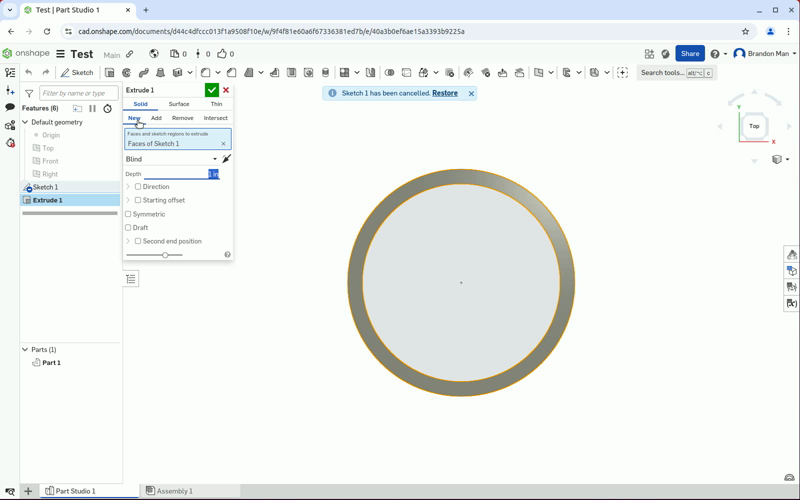
text(18.775)
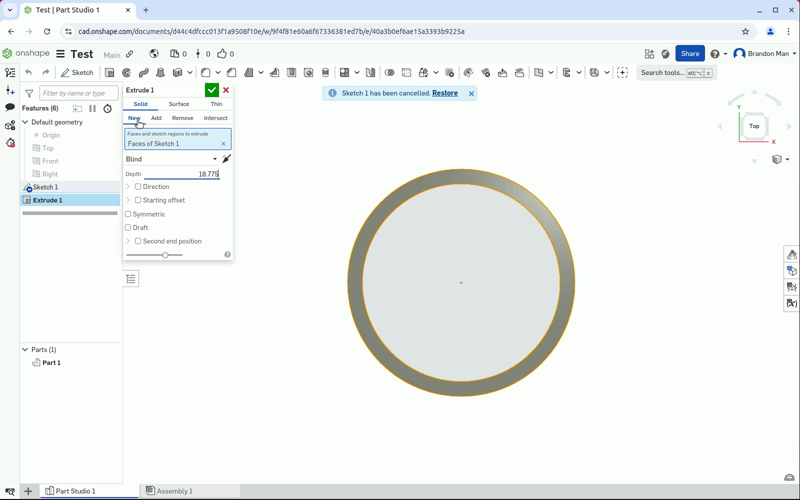
key(enter)
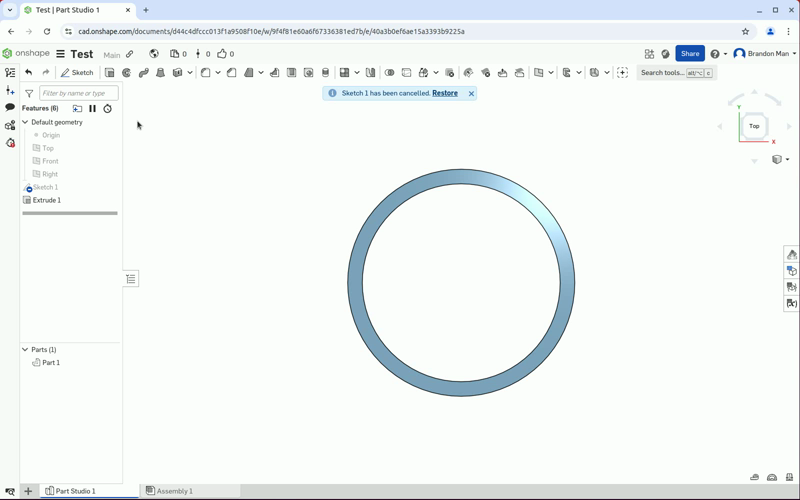
key(shift+h)
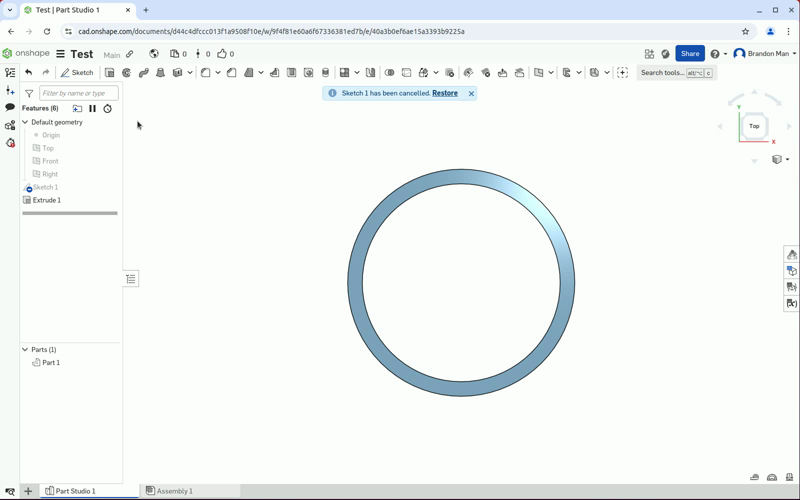
key(shift+h)
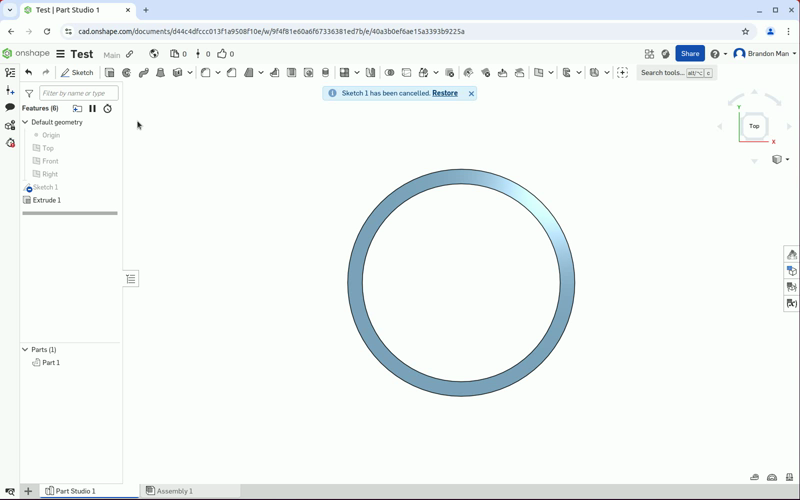
mouse_move(73, 189)
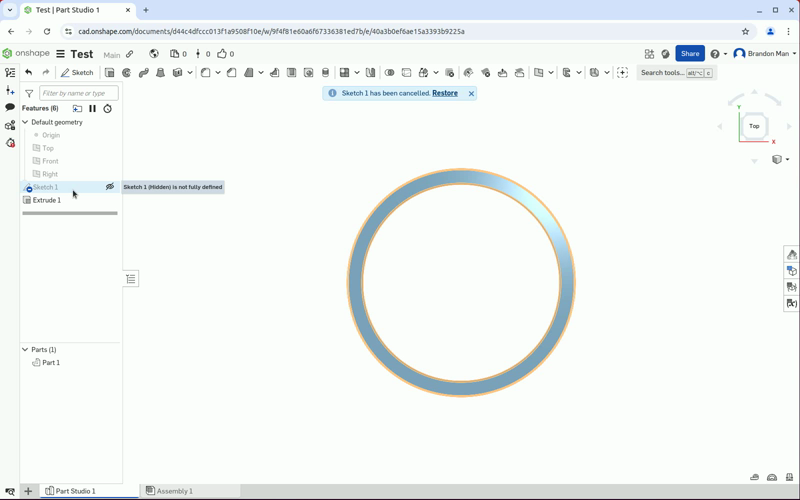
click(73, 189)
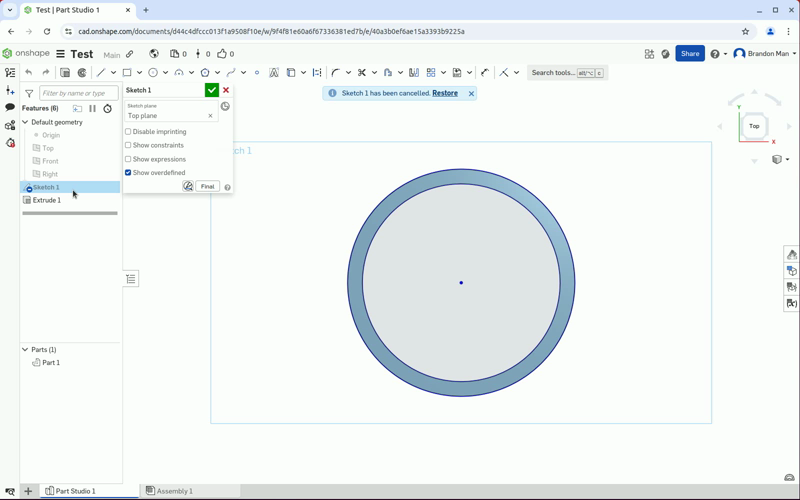
mouse_move(229, 92)
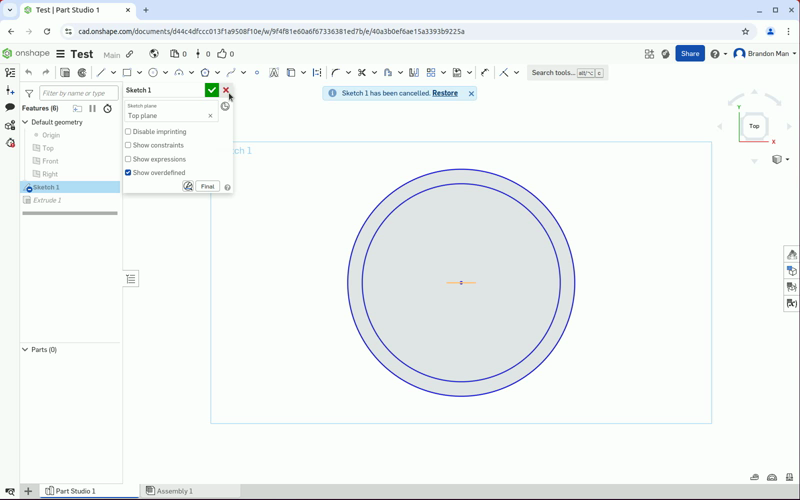
click(229, 92)
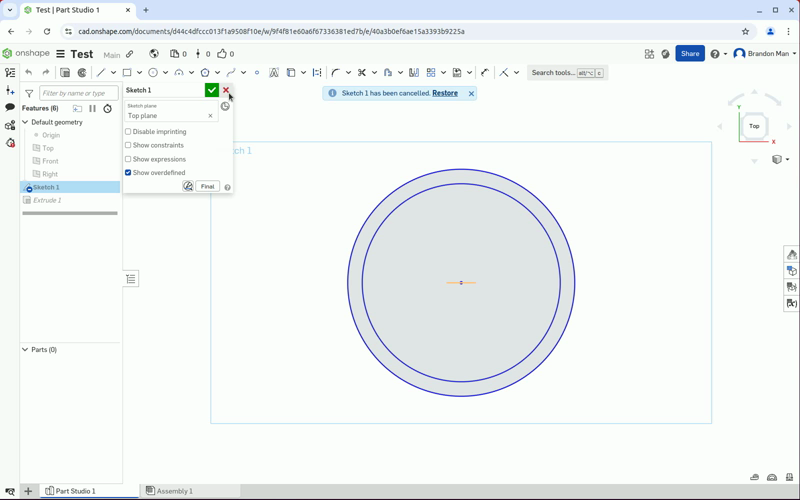
key(shift+s)
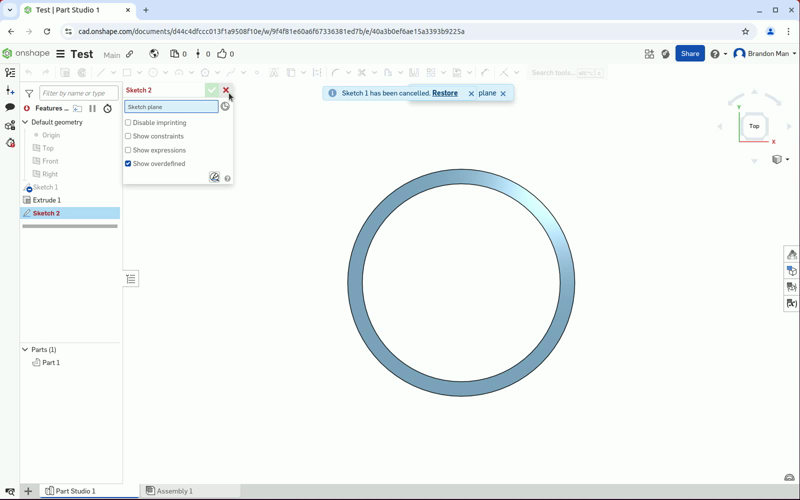
mouse_move(73, 150)
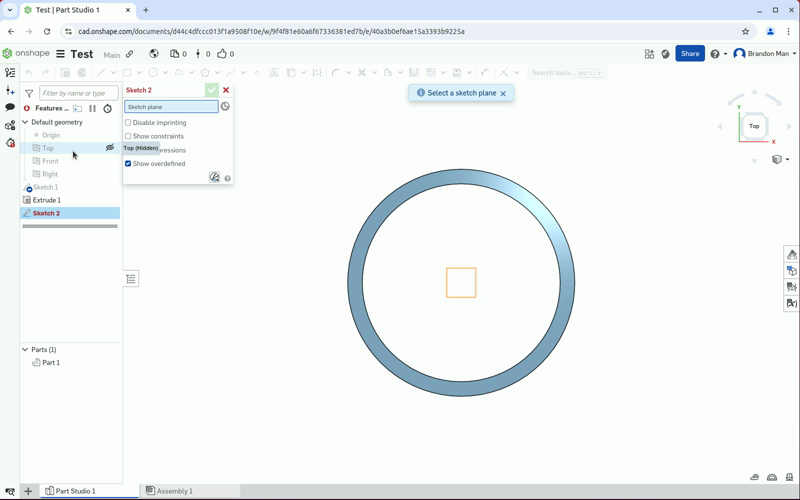
click(73, 150)
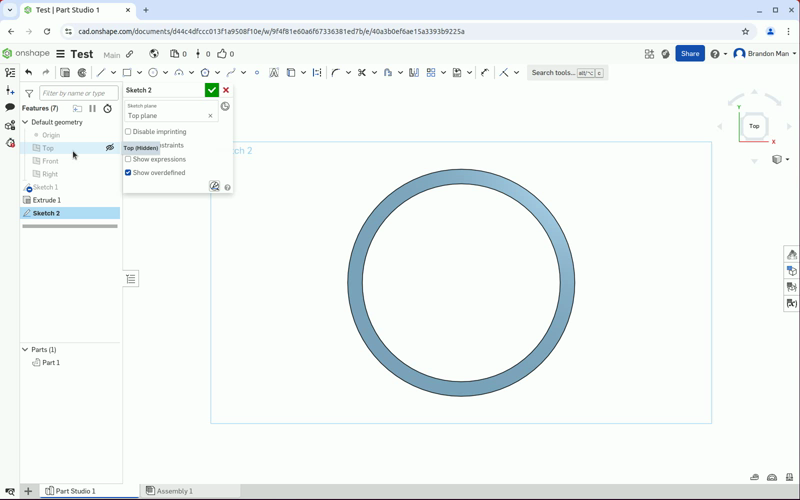
mouse_move(73, 352)
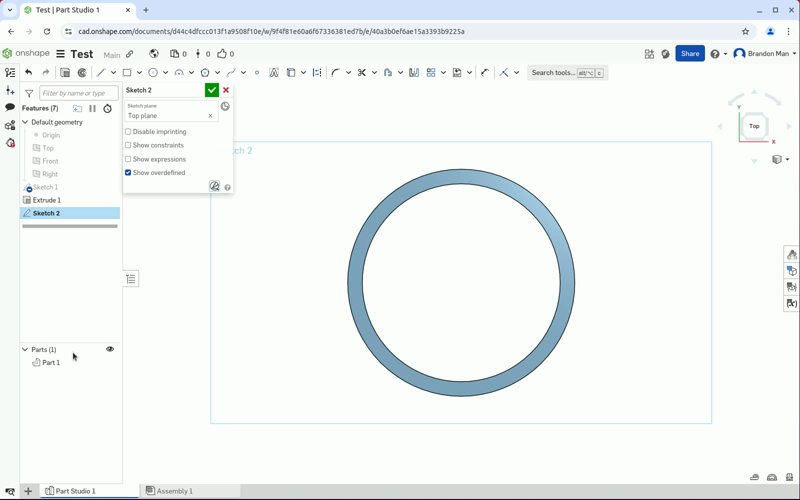
key(y)
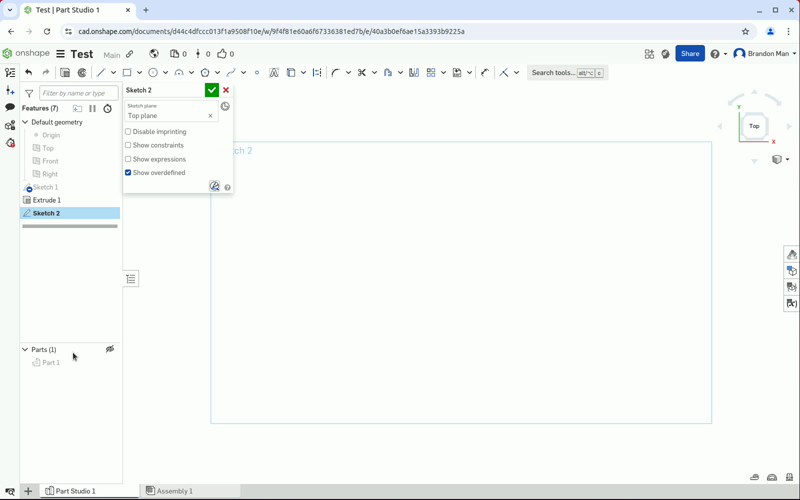
key(c)
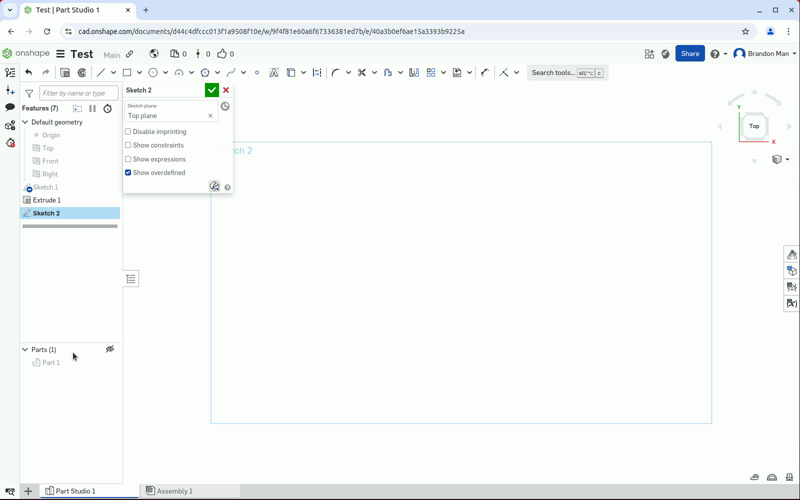
key_down(shift)
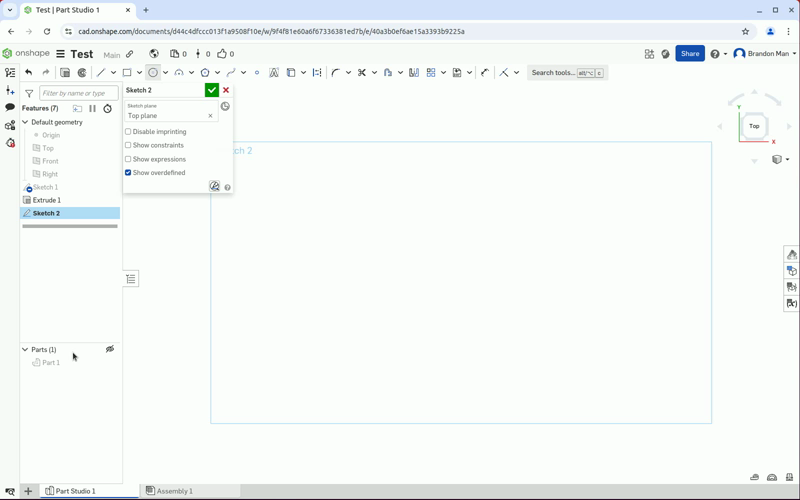
mouse_move(461, 282)
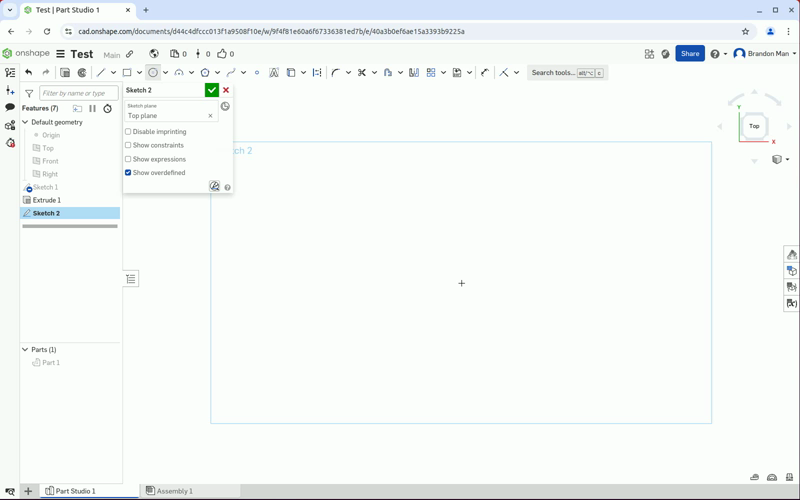
click(461, 282)
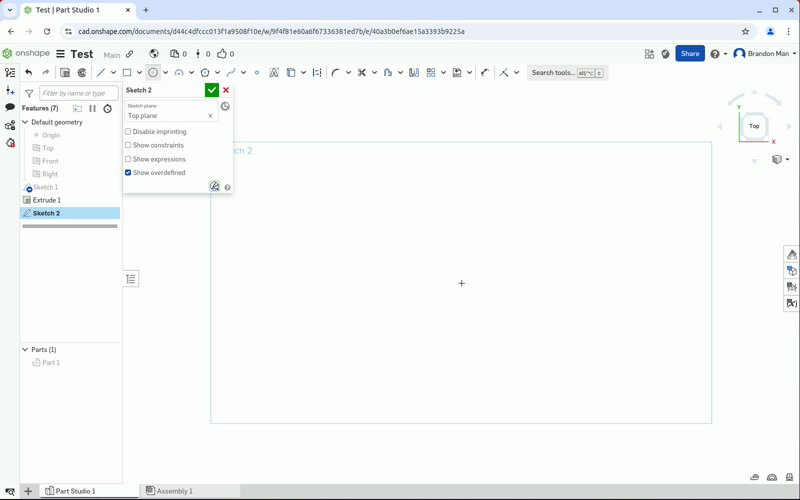
key_up(shift)
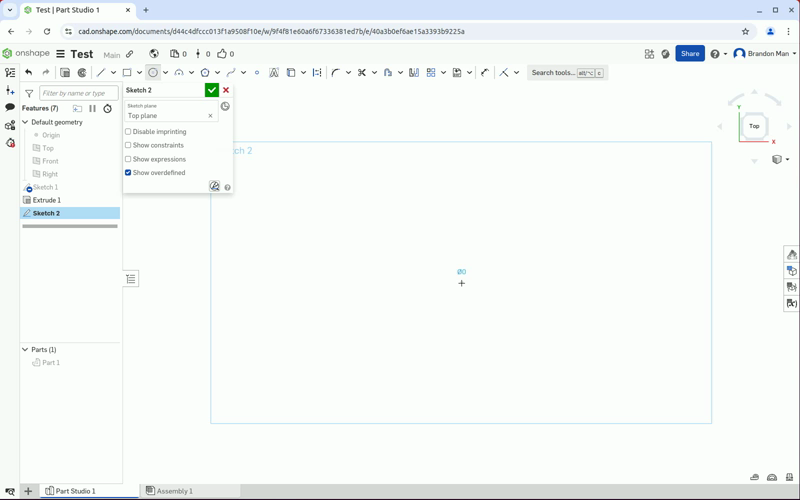
mouse_move(561, 282)
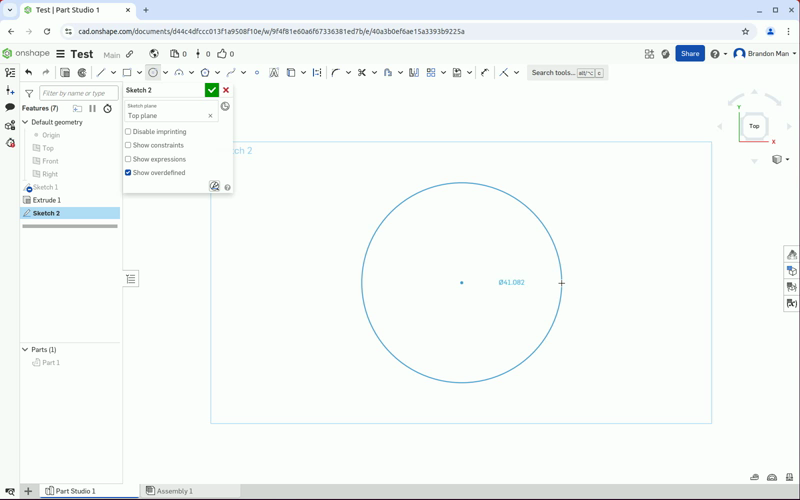
click(561, 282)
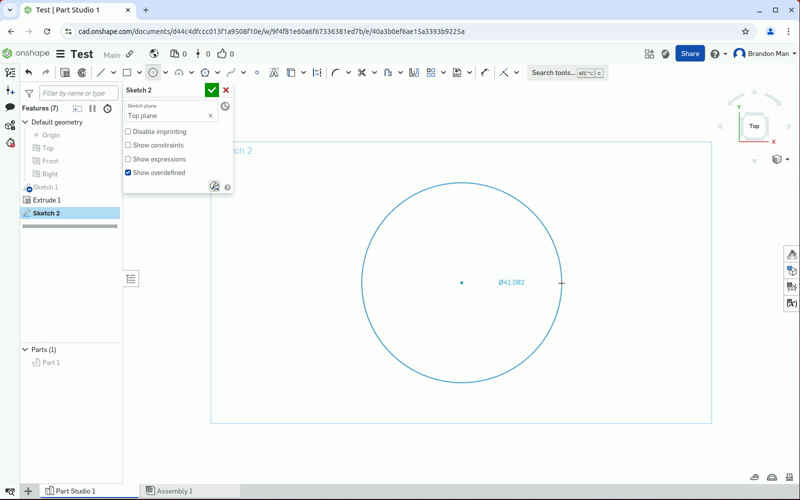
key(esc)
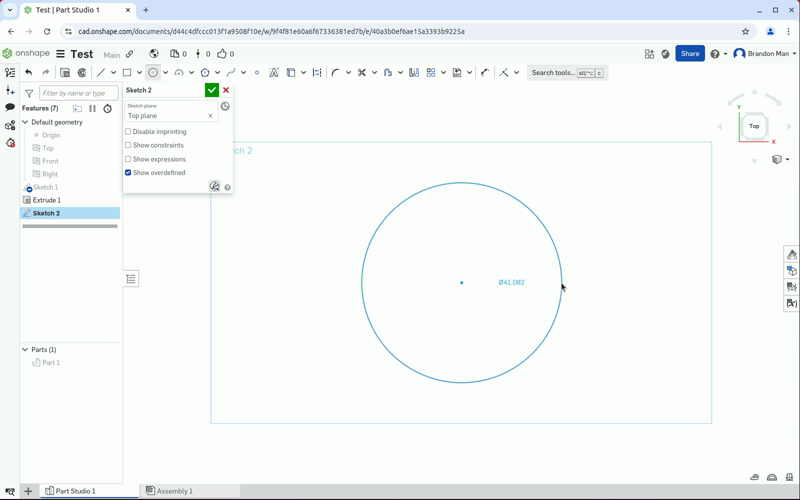
key(c)
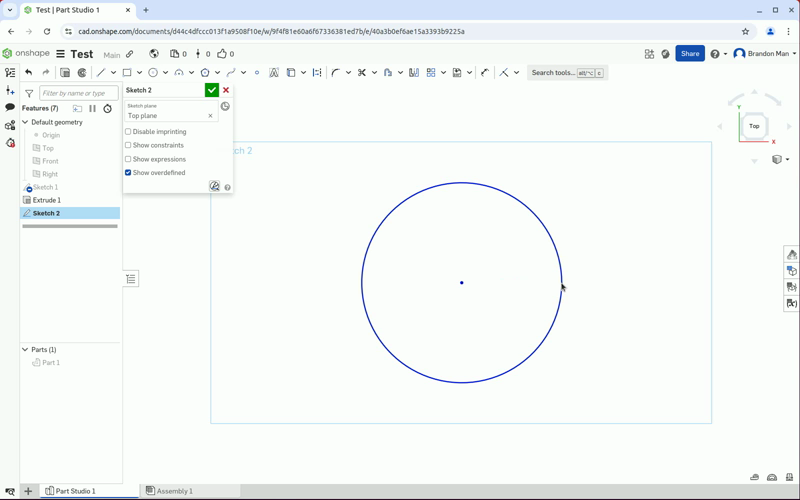
key_down(shift)
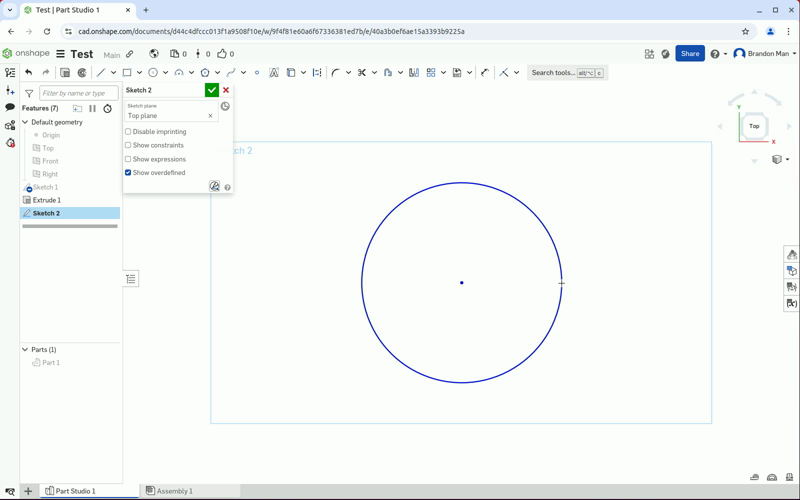
mouse_move(461, 282)
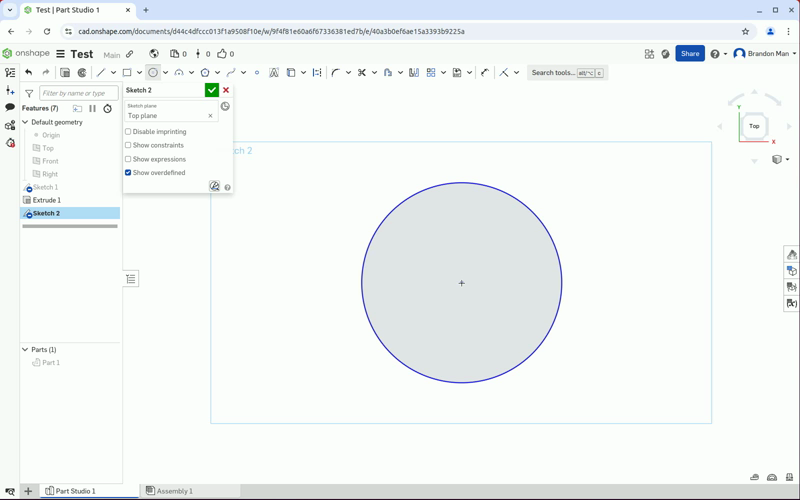
click(461, 282)
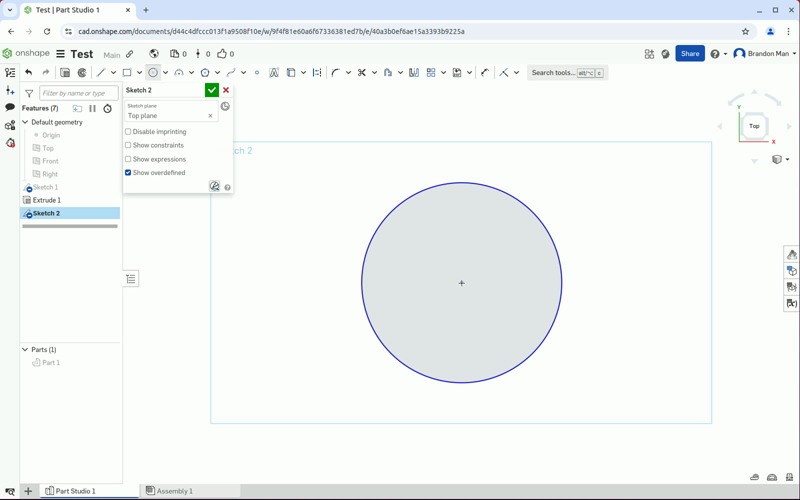
key_up(shift)
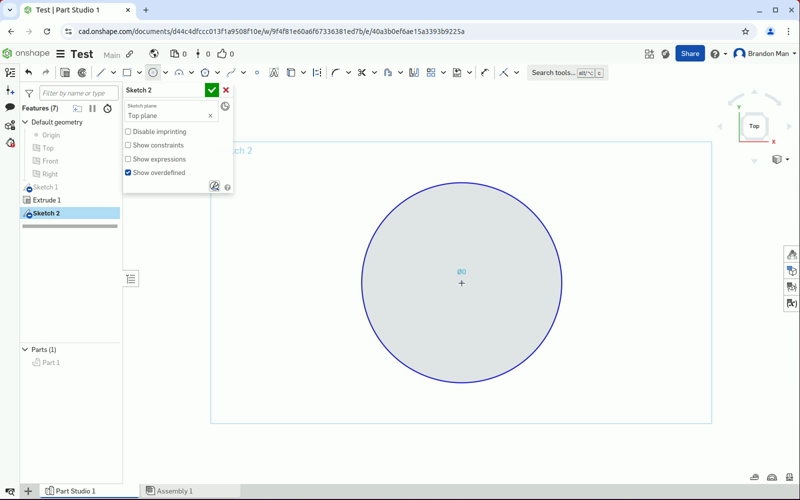
mouse_move(538, 282)
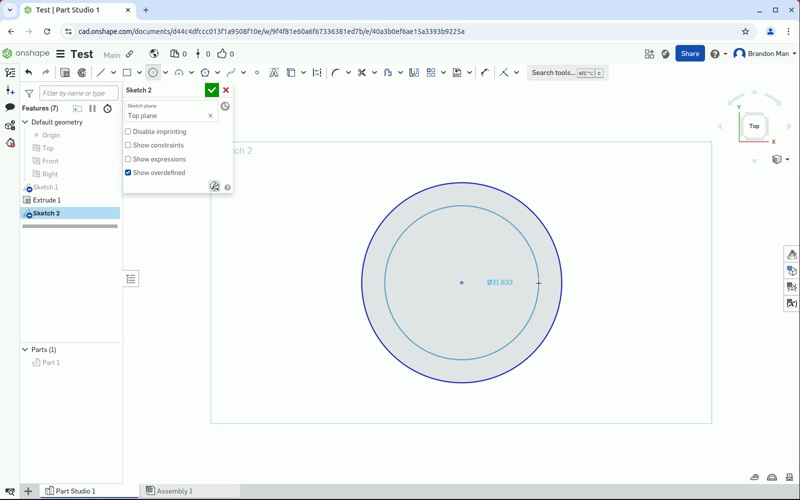
click(538, 282)
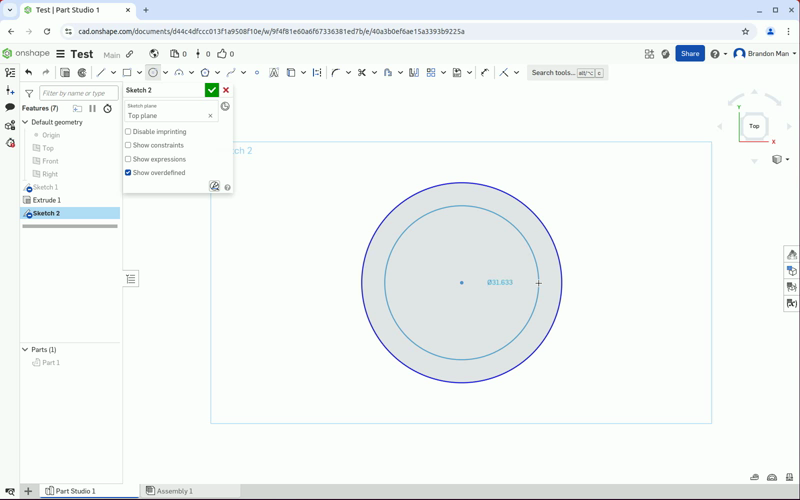
key(esc)
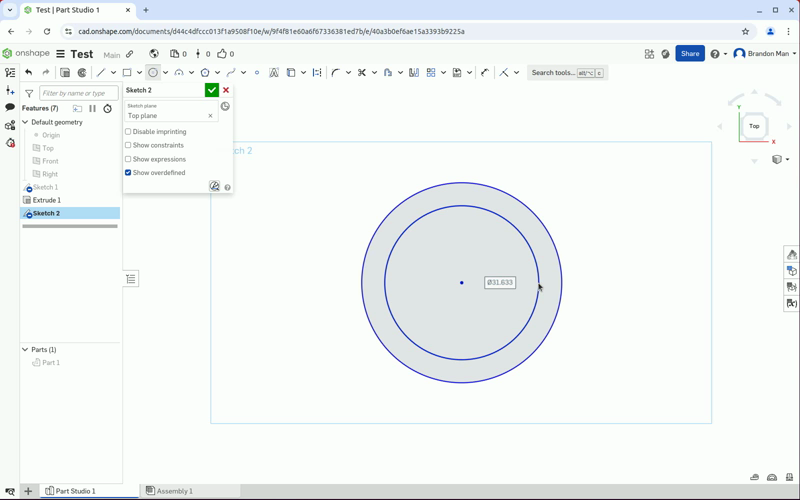
mouse_move(429, 199)
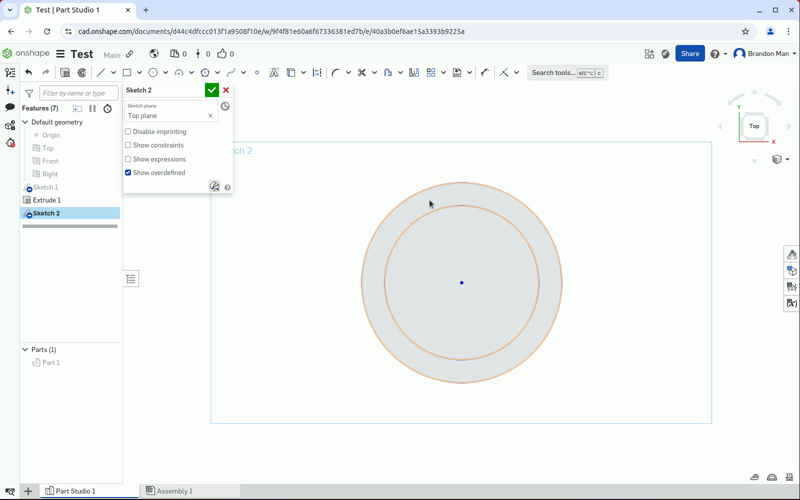
click(429, 199)
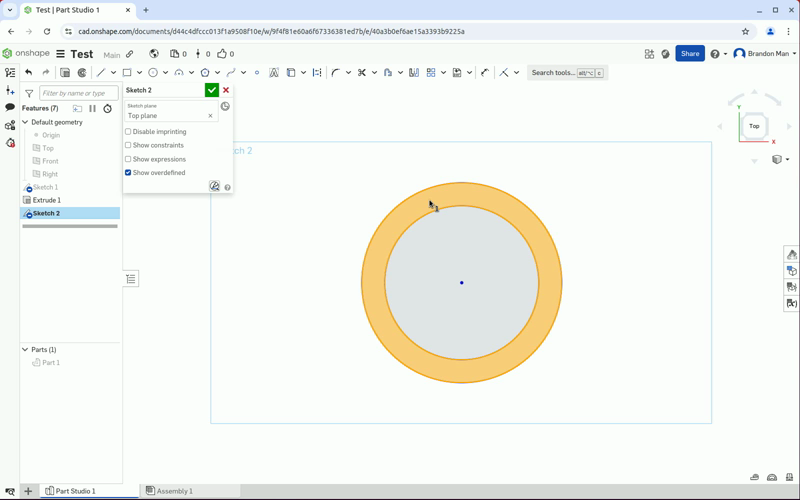
mouse_move(73, 352)
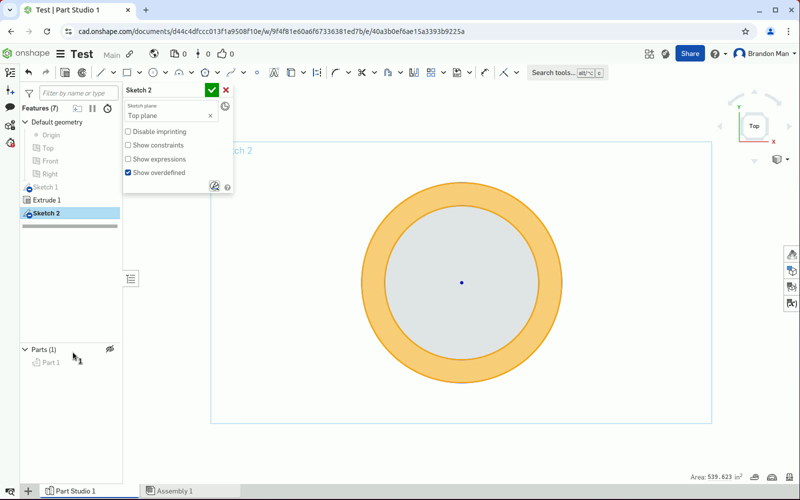
key(shift+y)
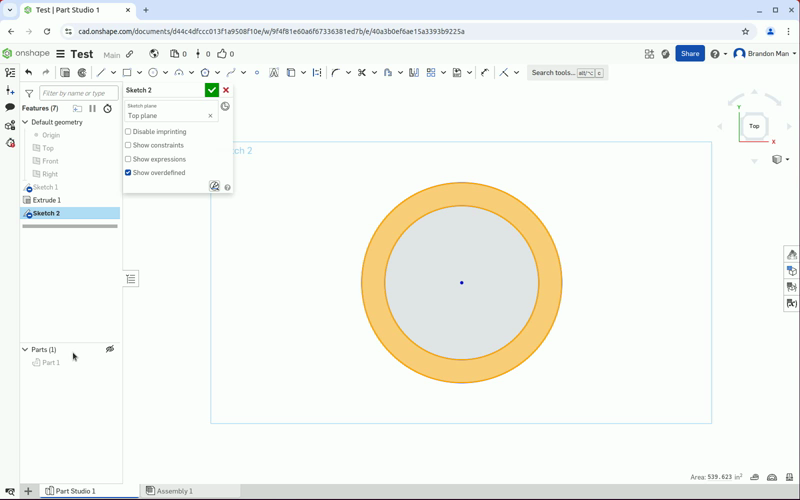
key(shift+e)
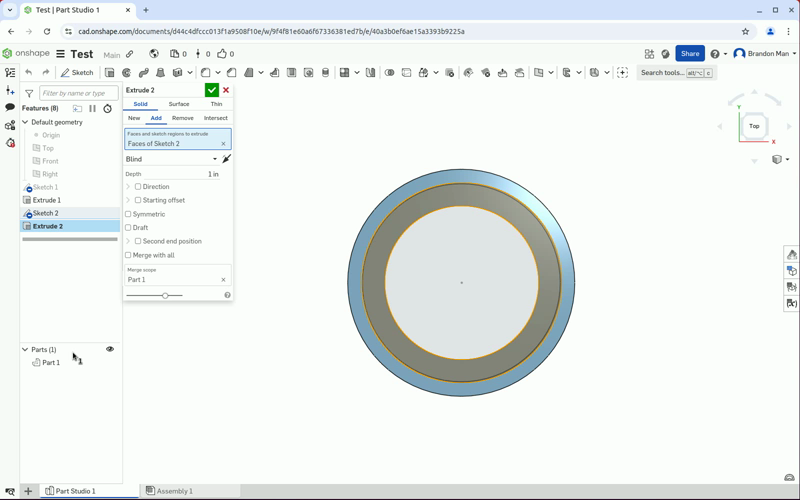
mouse_move(143, 106)
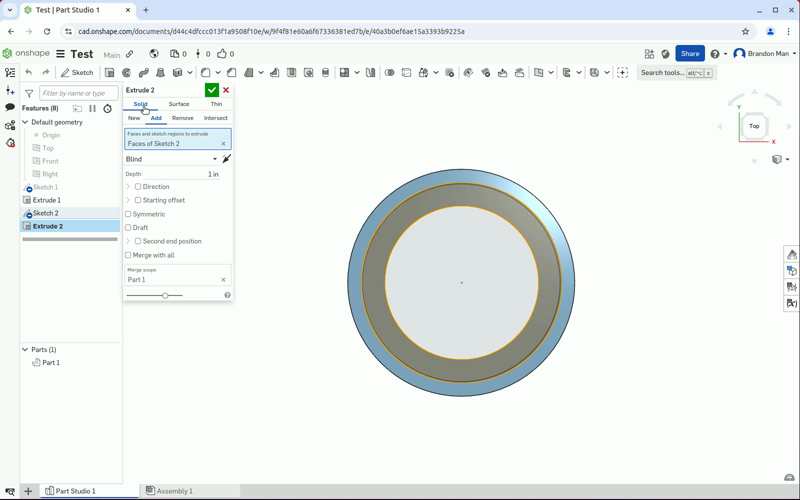
click(143, 106)
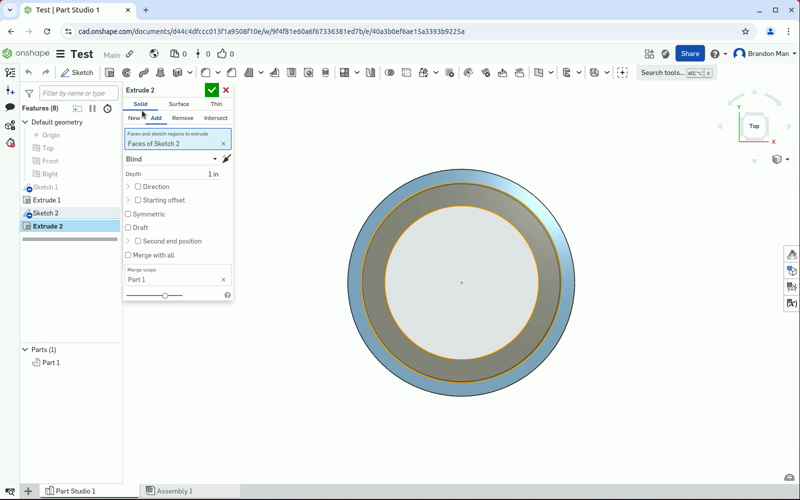
mouse_move(137, 120)
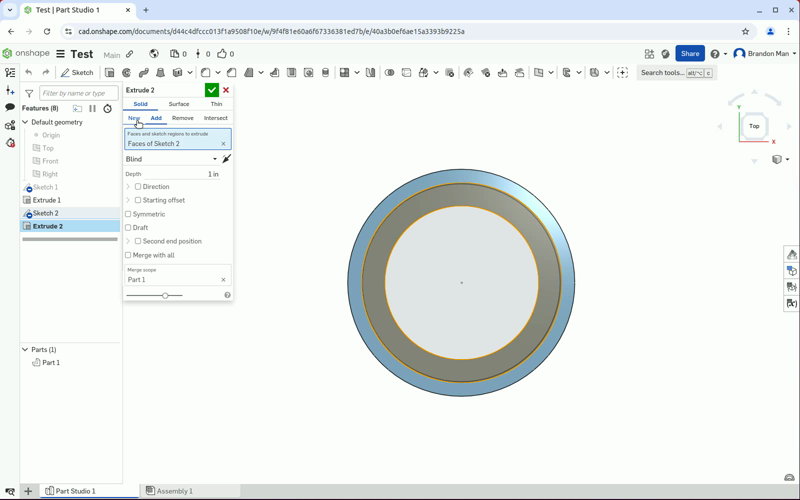
click(137, 120)
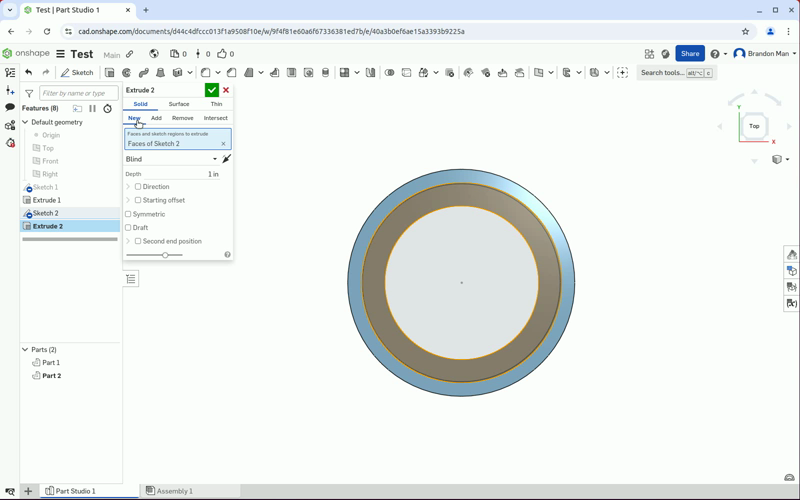
key(tab, 4)
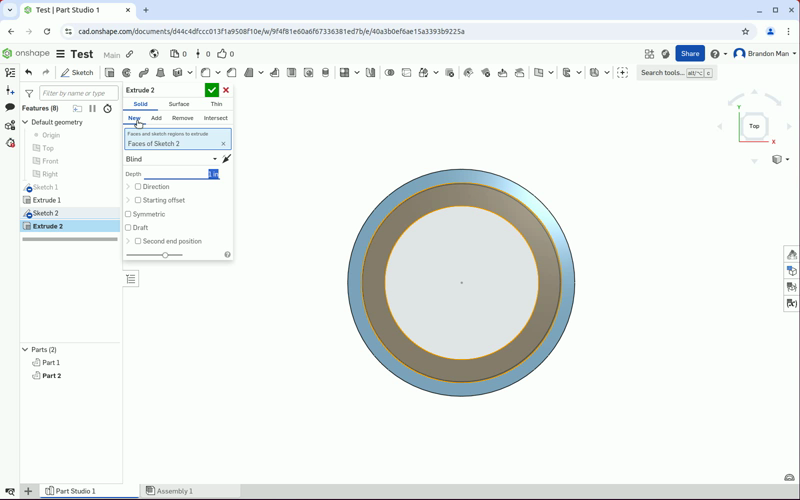
text(2.407)
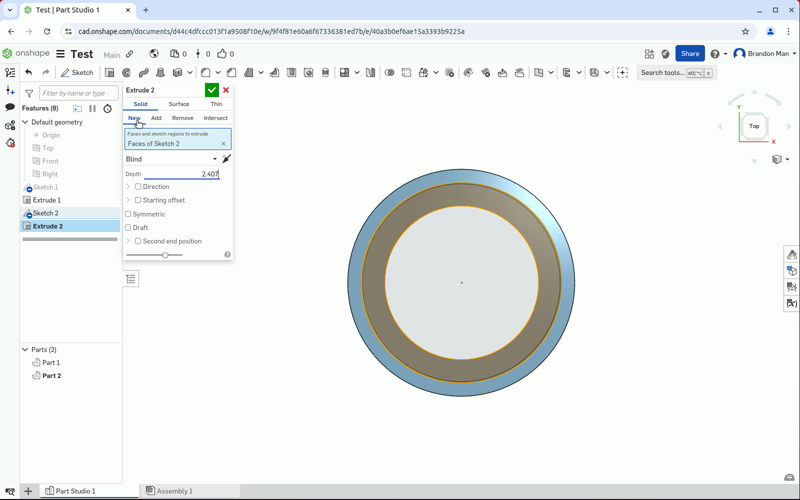
key(enter)
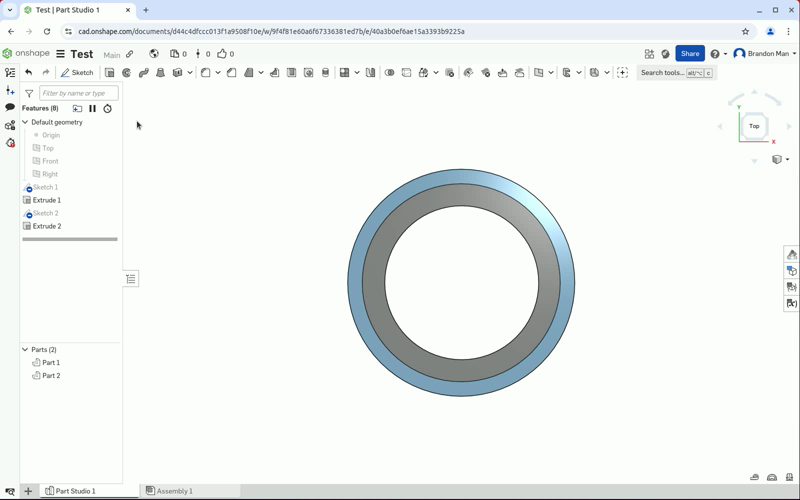
key(shift+h)
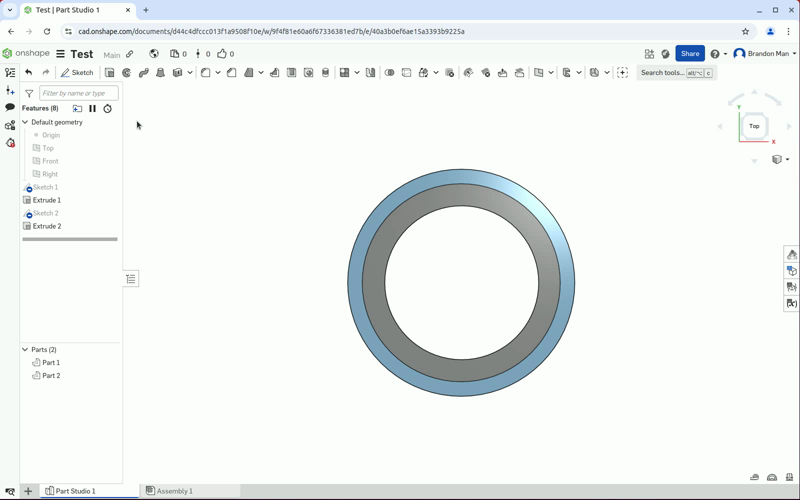
key(shift+h)
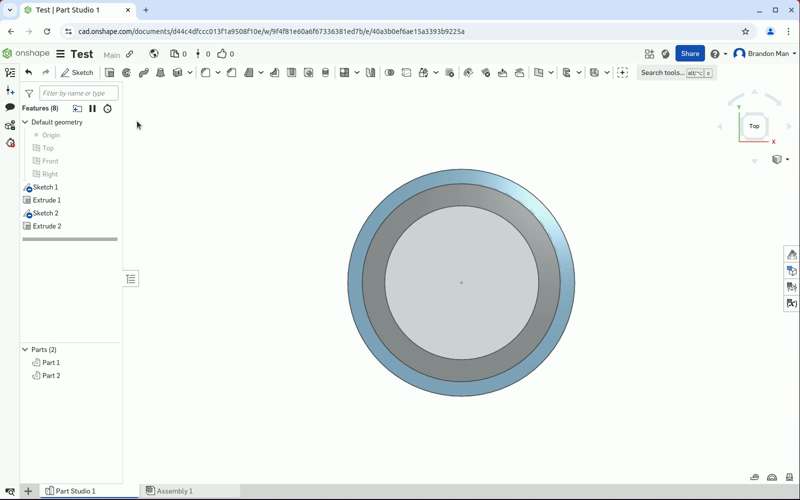
key(shift+7)
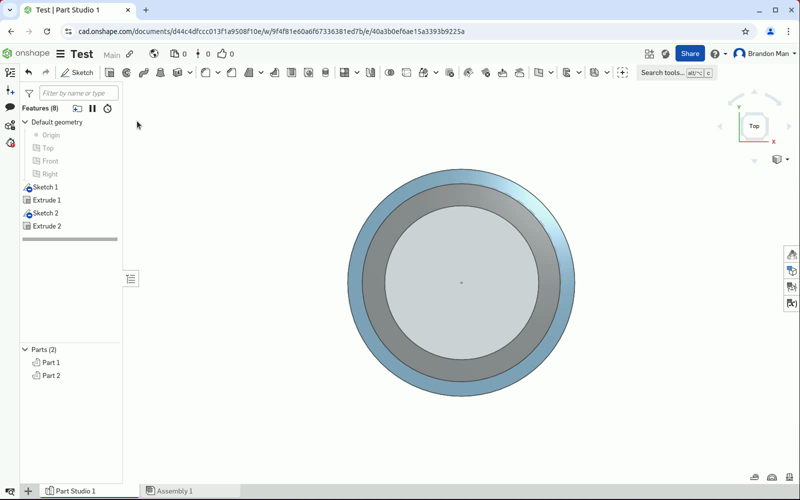
key(up, 3)
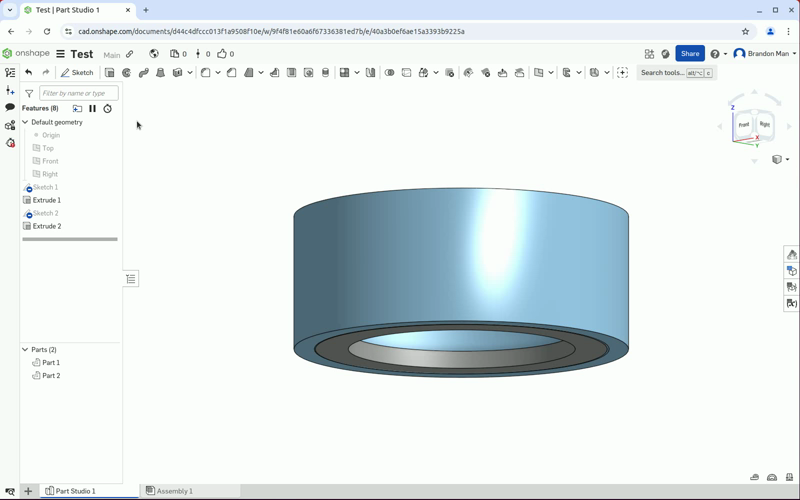
key(left, 3)
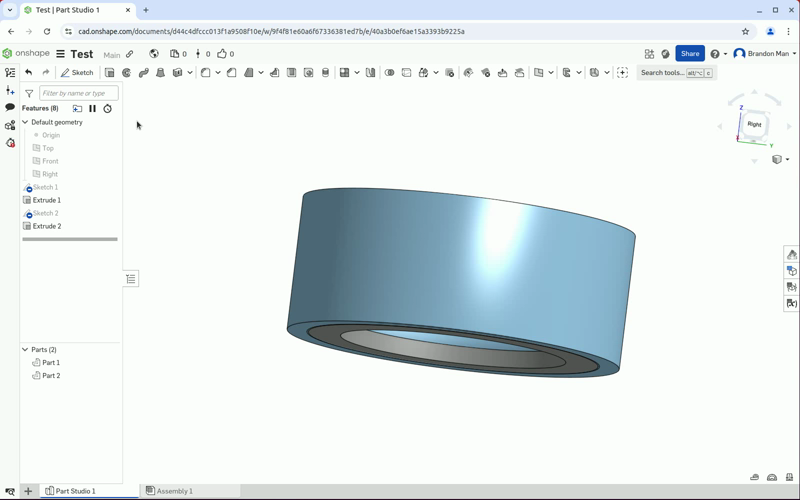
key(right, 3)
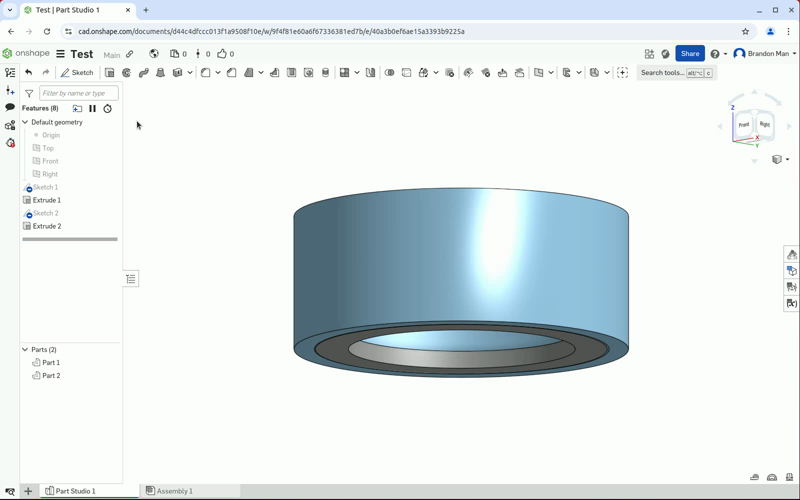
key(down, 3)
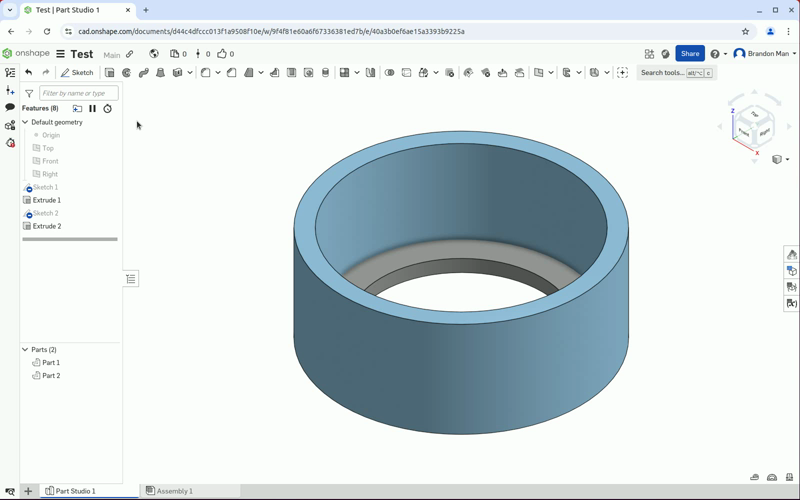
mouse_move(73, 189)
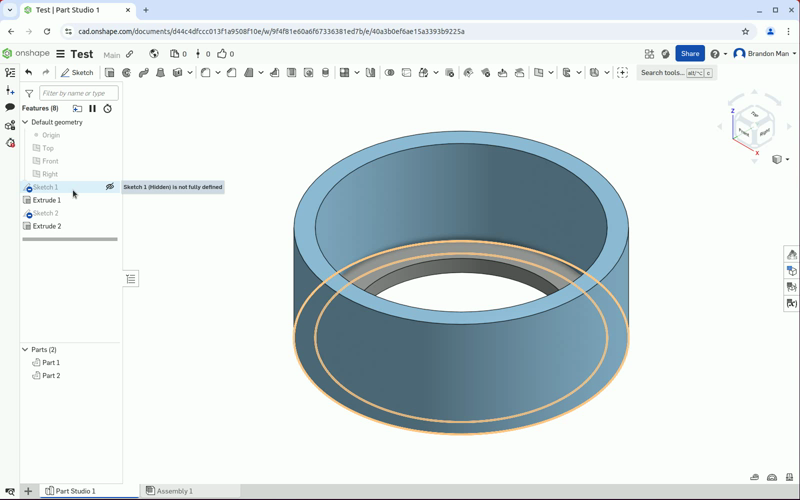
click(73, 189)